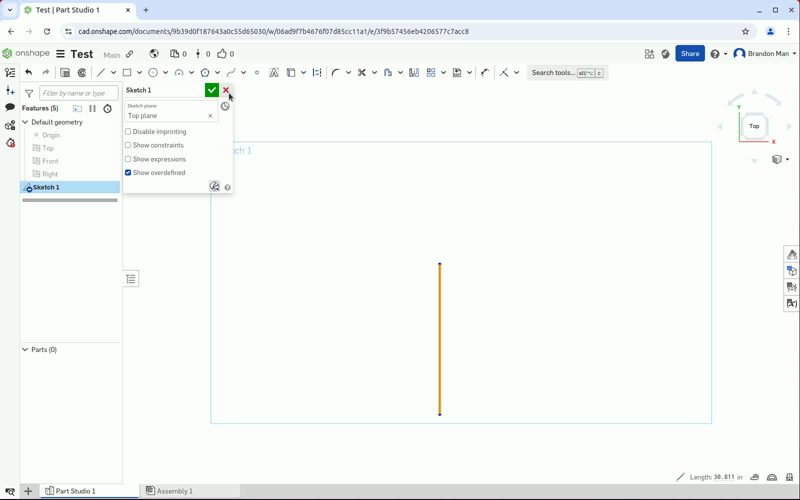
key(shift+h)
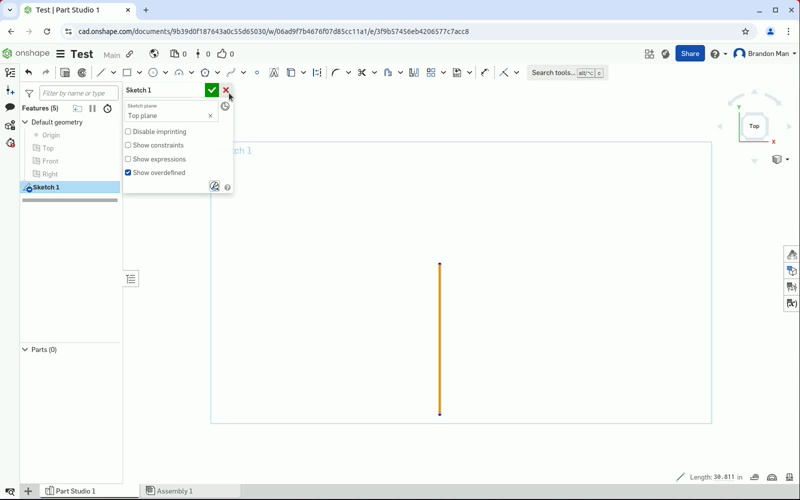
key(shift+s)
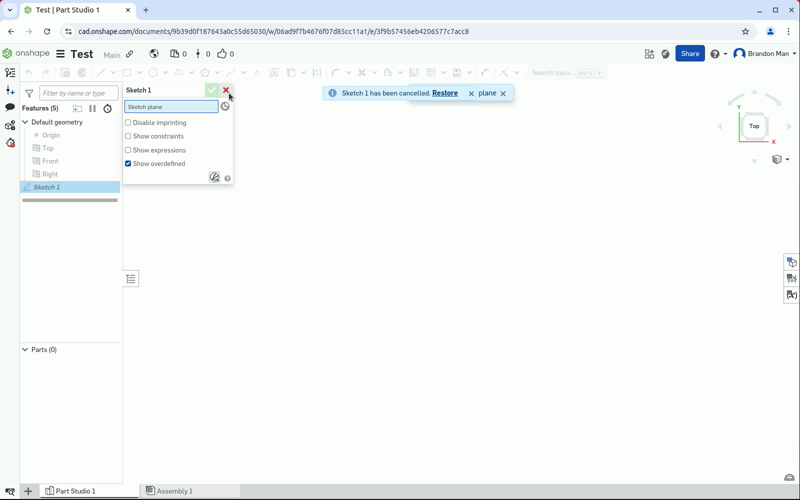
mouse_move(73, 150)
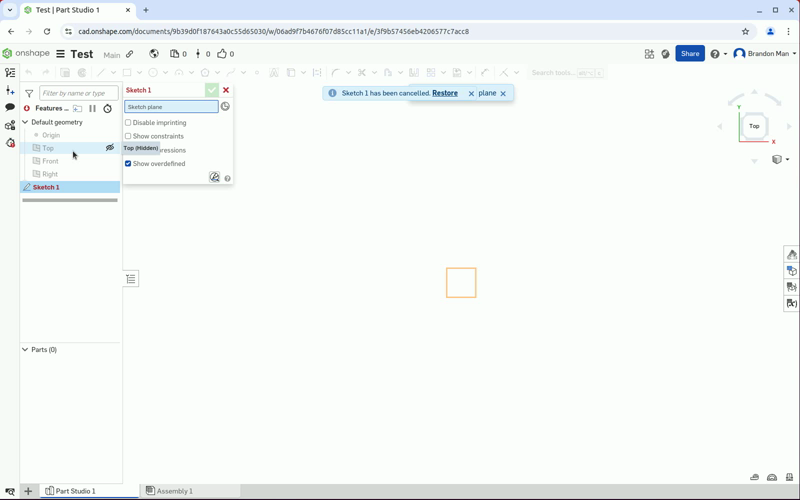
click(73, 150)
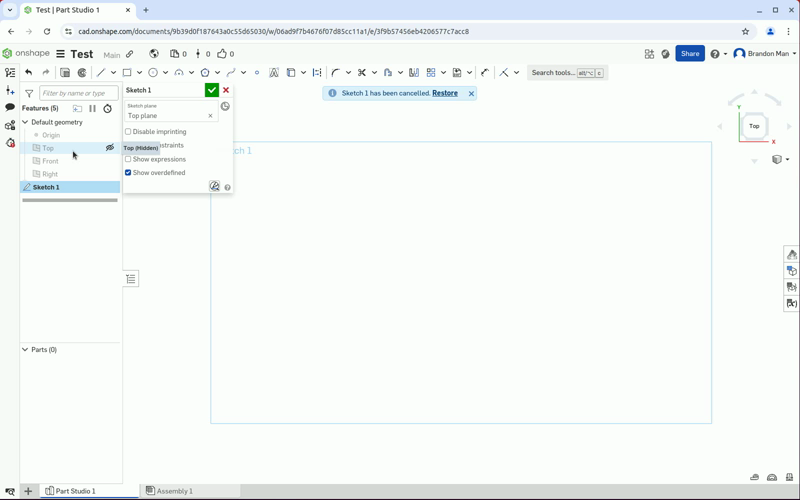
mouse_move(73, 352)
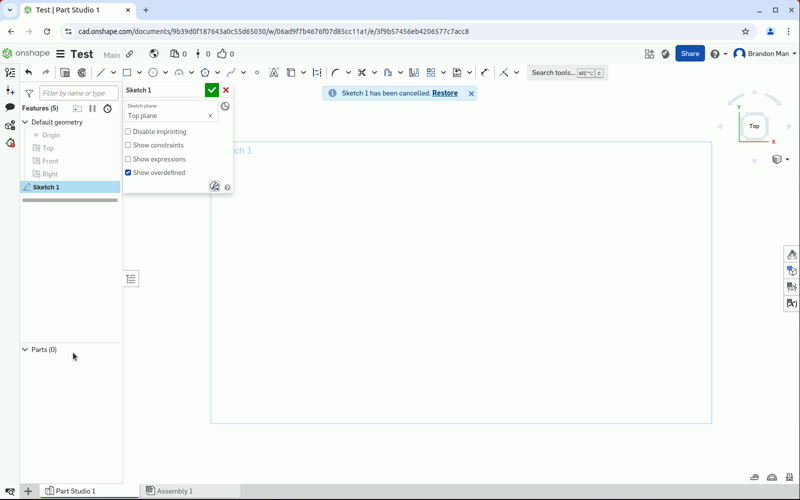
key(y)
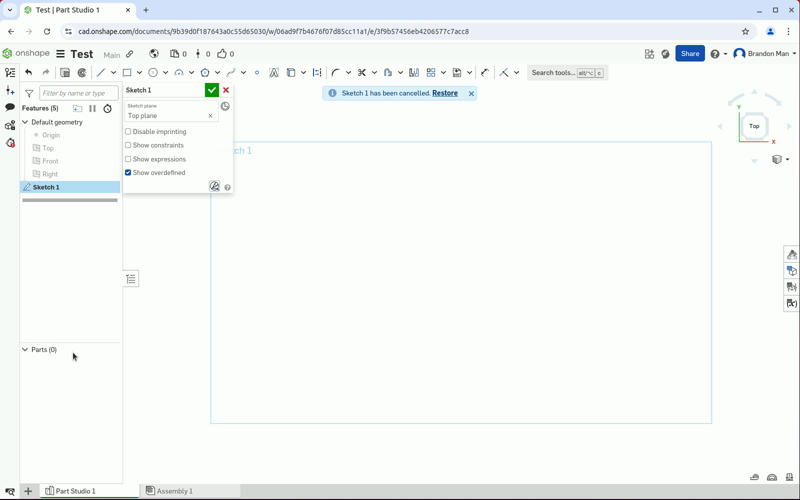
key(c)
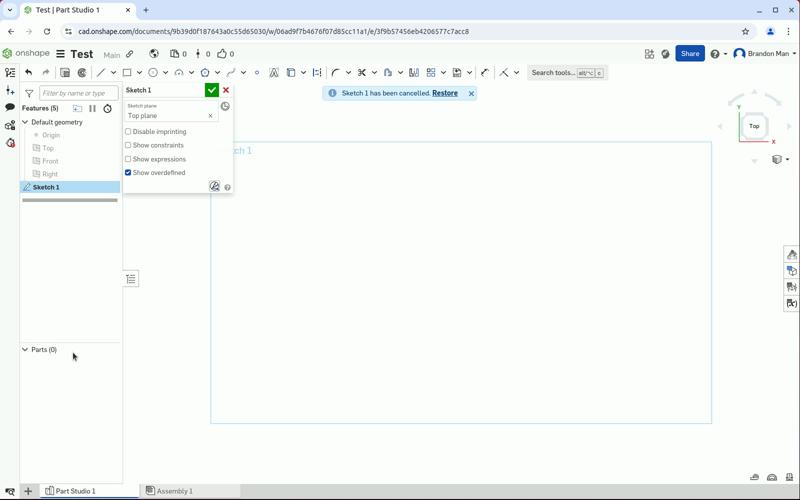
key_down(shift)
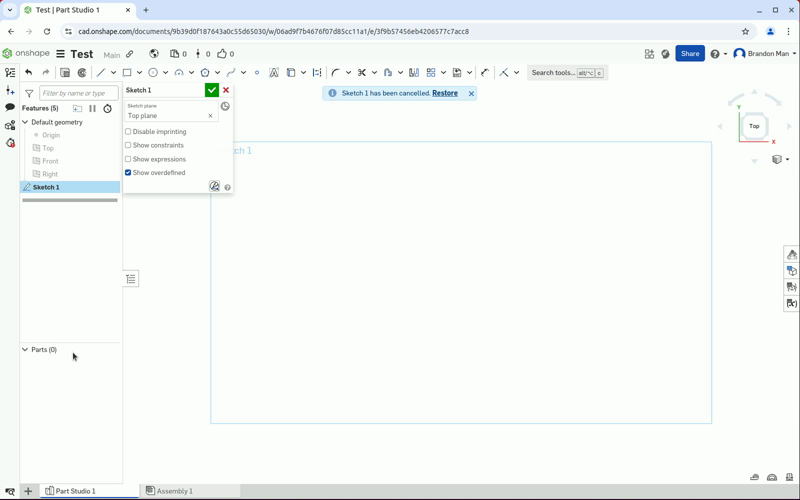
mouse_move(461, 282)
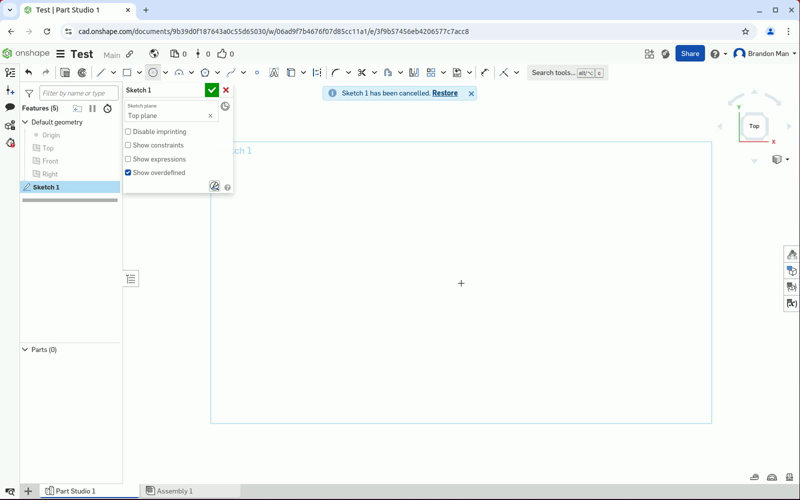
click(461, 282)
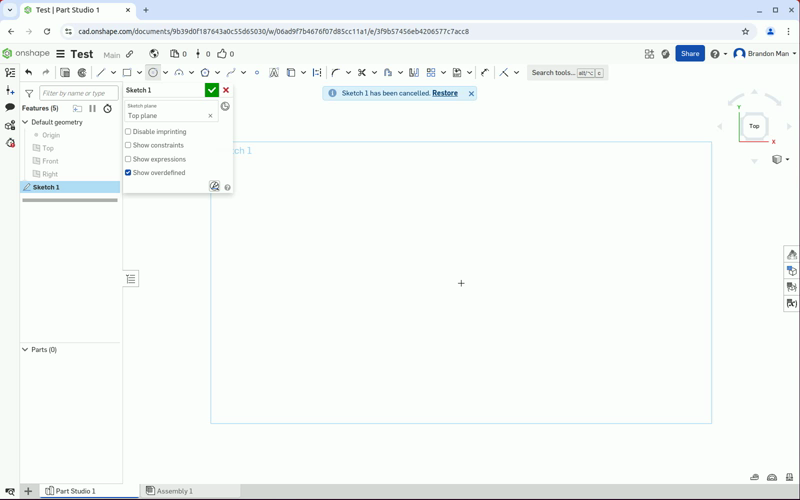
key_up(shift)
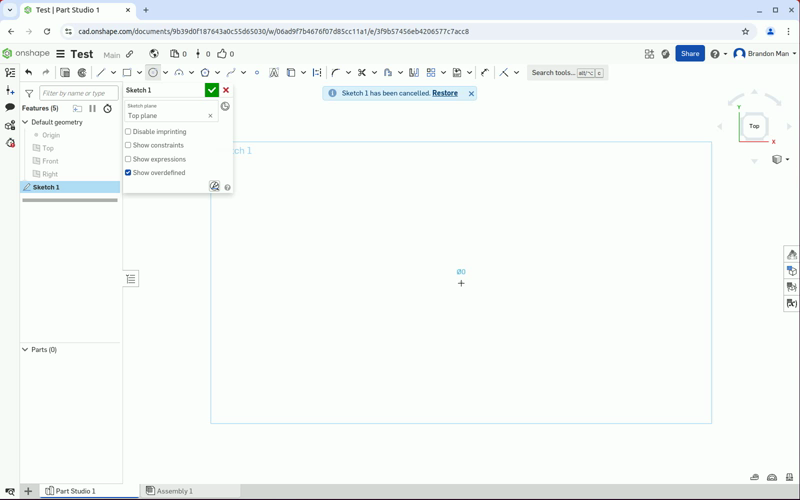
mouse_move(485, 282)
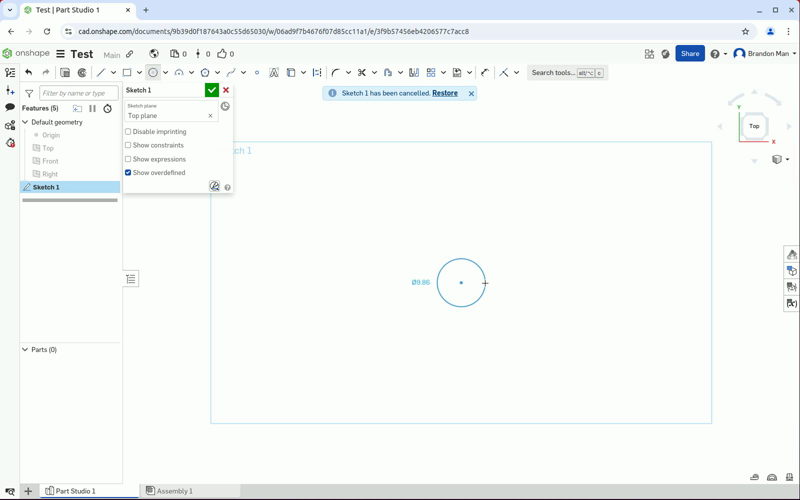
click(485, 282)
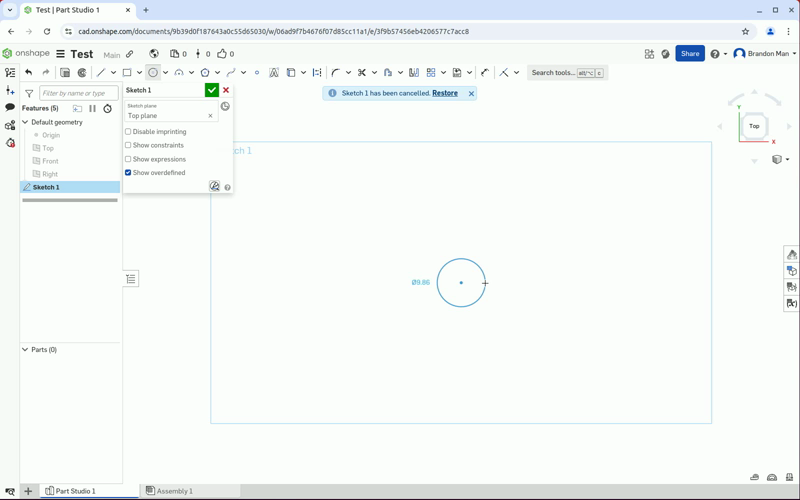
key(esc)
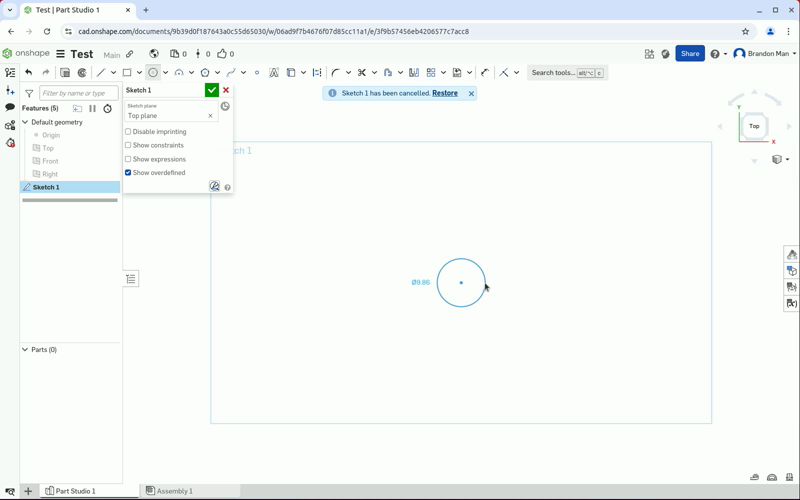
mouse_move(444, 284)
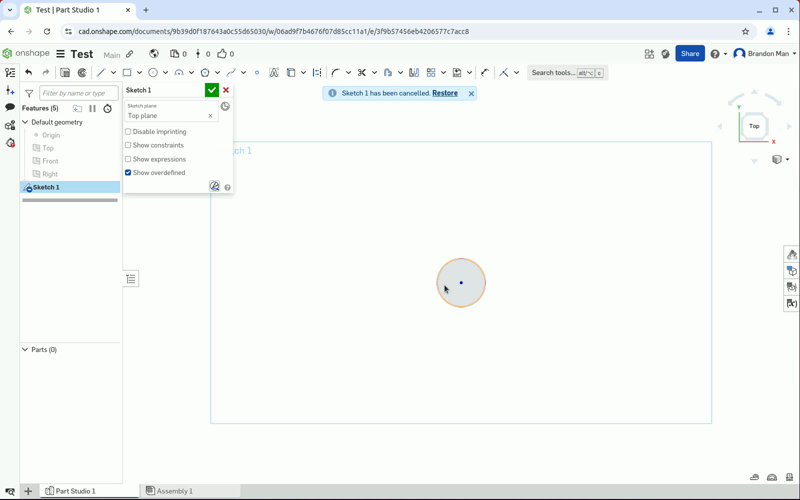
click(444, 284)
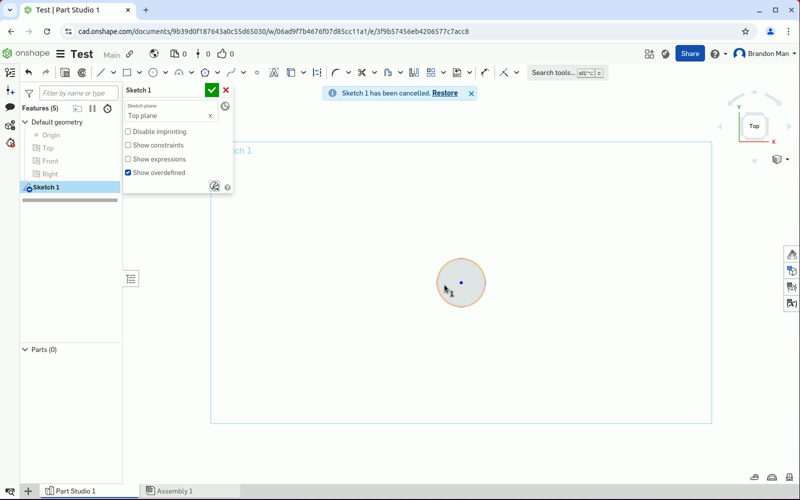
mouse_move(73, 352)
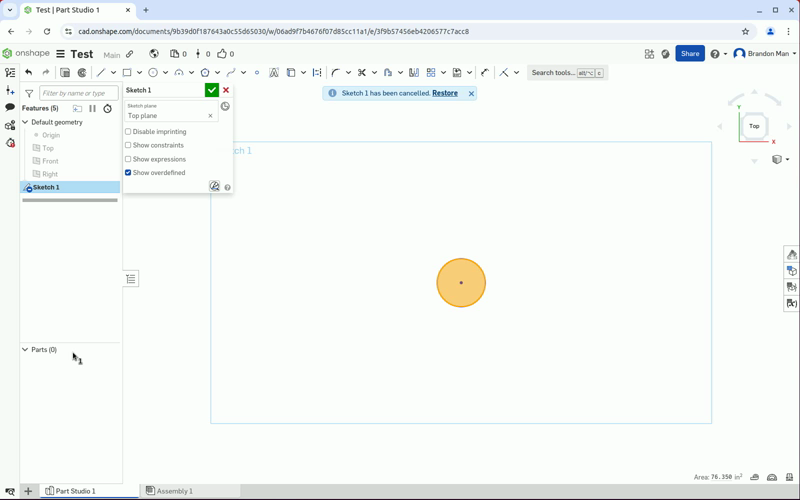
key(shift+y)
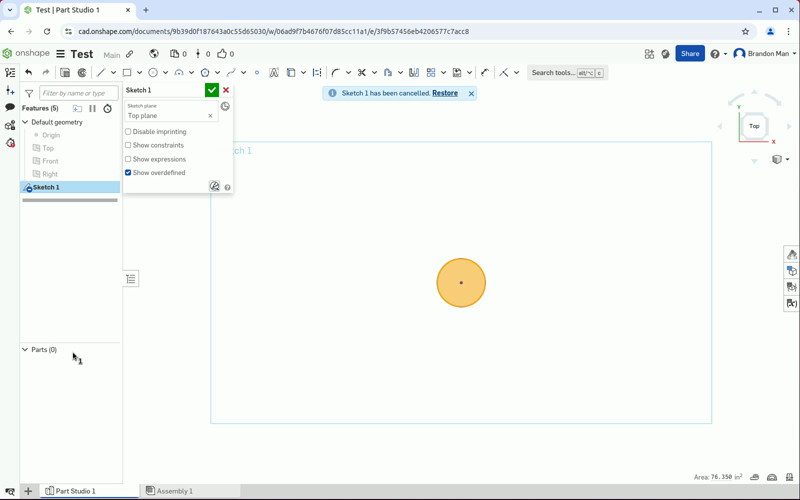
key(shift+e)
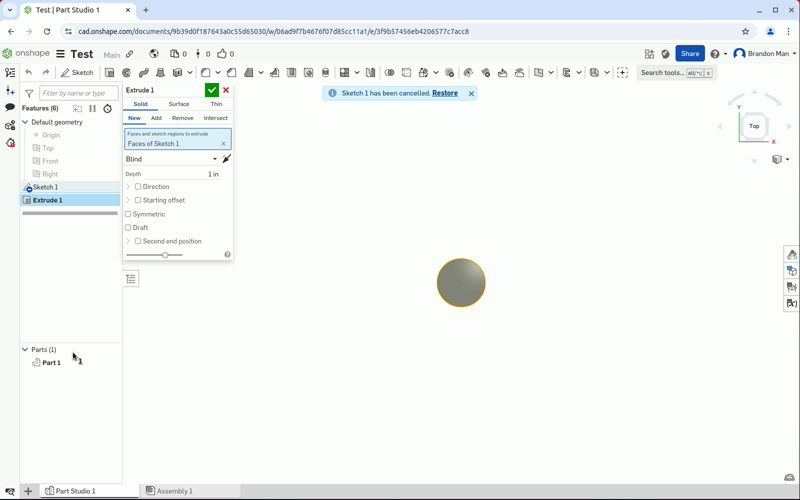
mouse_move(143, 106)
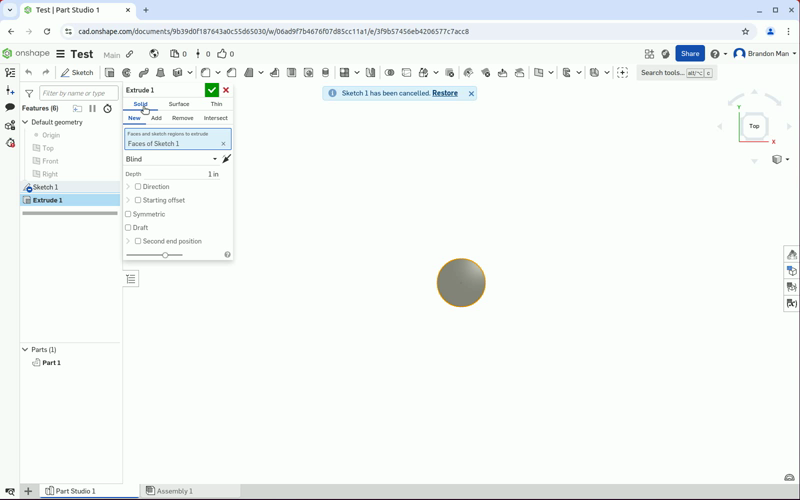
click(143, 106)
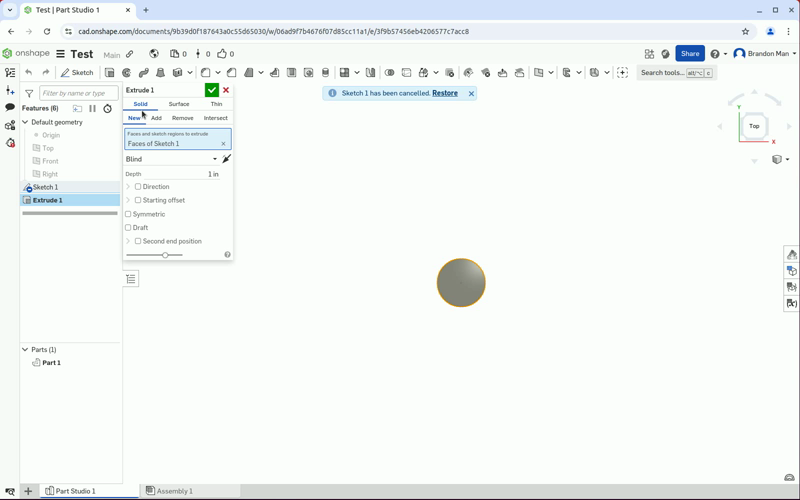
mouse_move(137, 120)
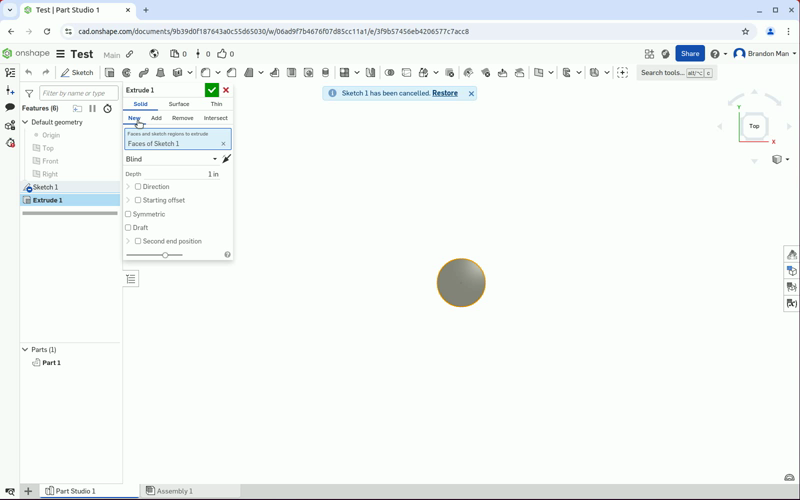
click(137, 120)
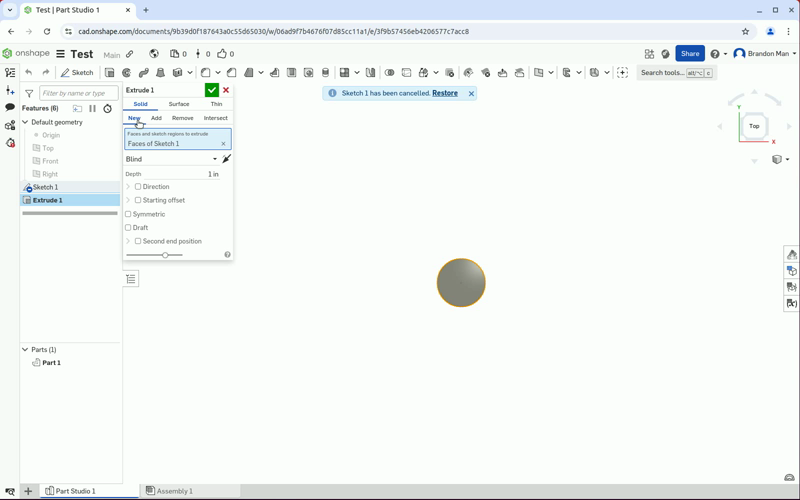
key(tab, 4)
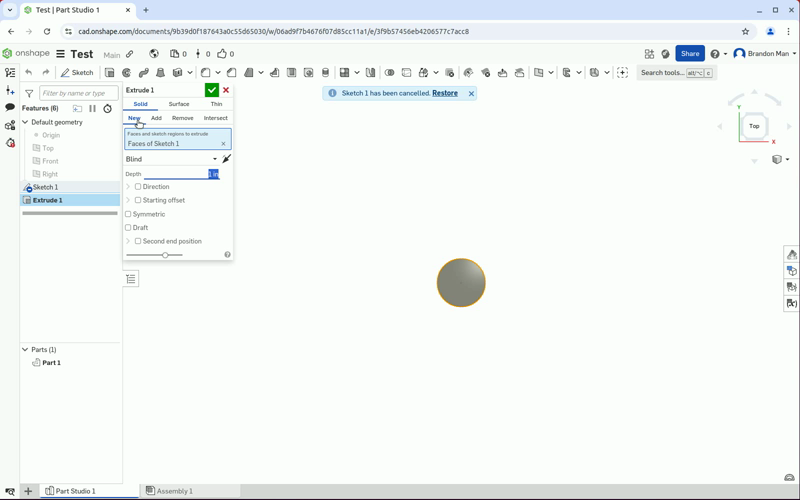
text(5.296)
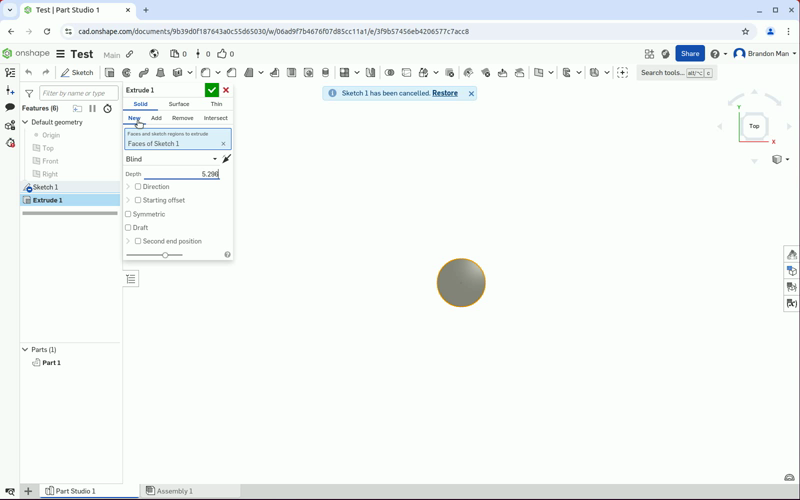
key(enter)
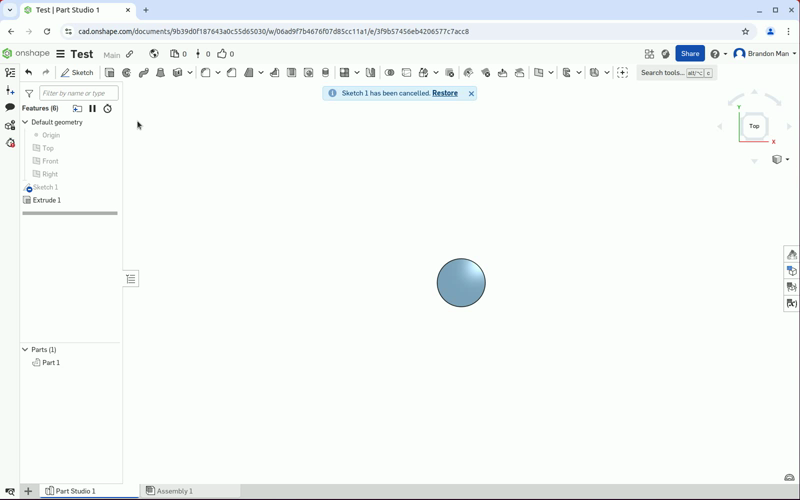
key(shift+h)
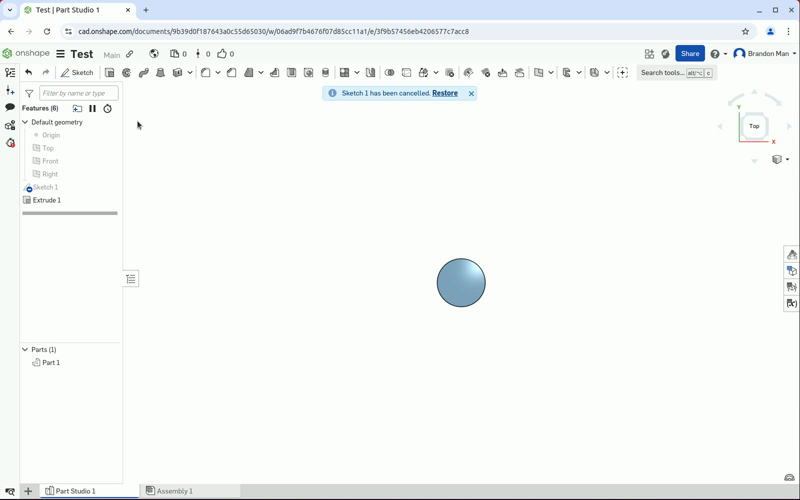
key(shift+h)
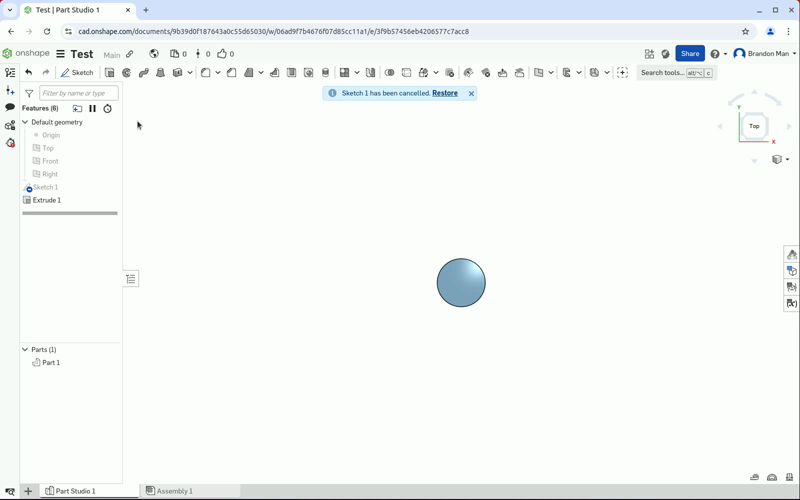
mouse_move(73, 189)
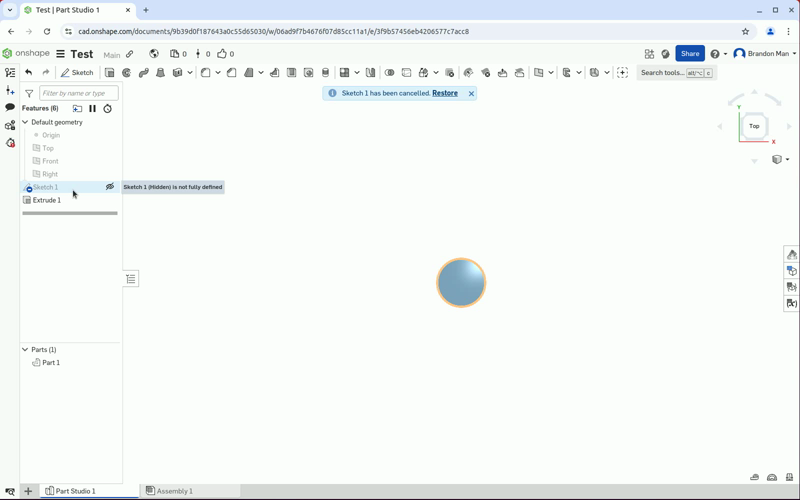
click(73, 189)
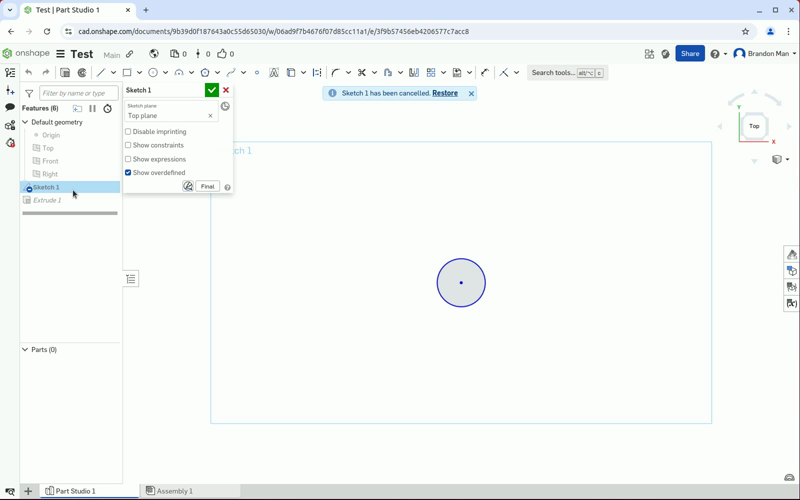
mouse_move(229, 92)
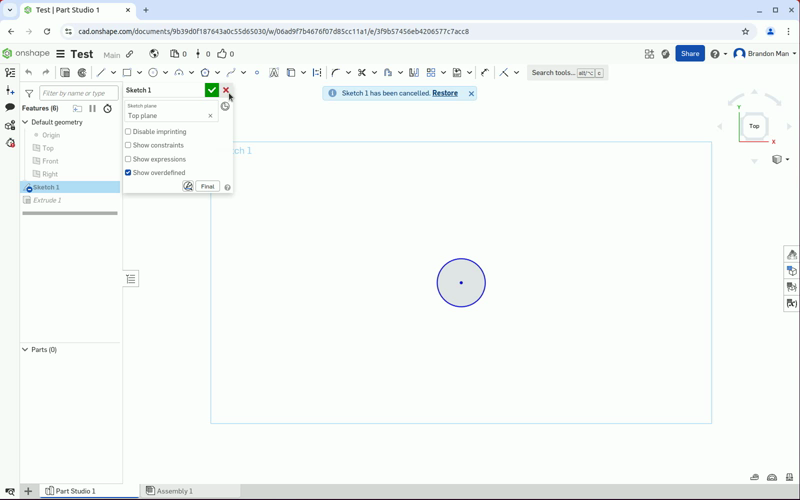
click(229, 92)
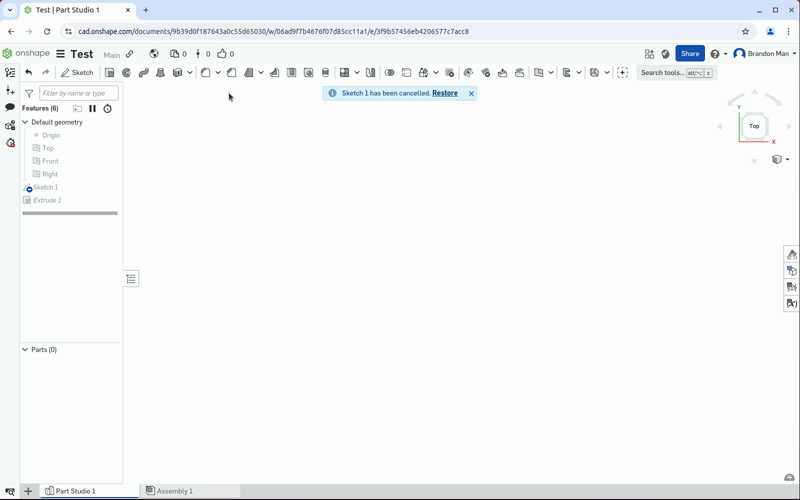
mouse_move(541, 75)
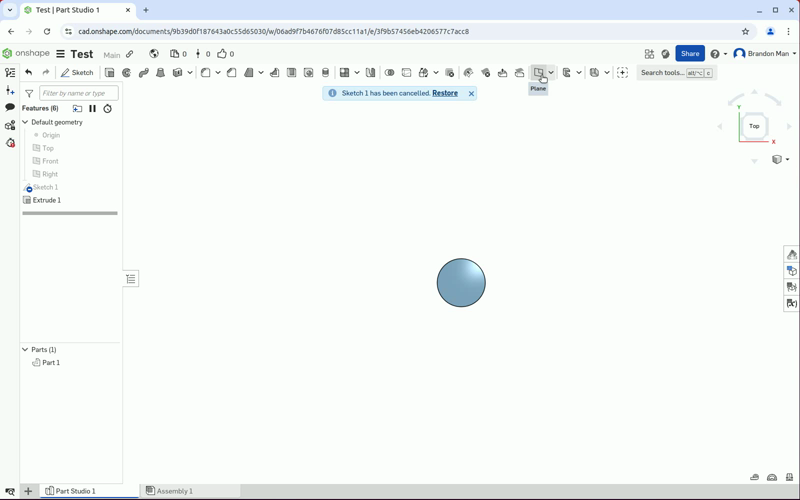
click(541, 75)
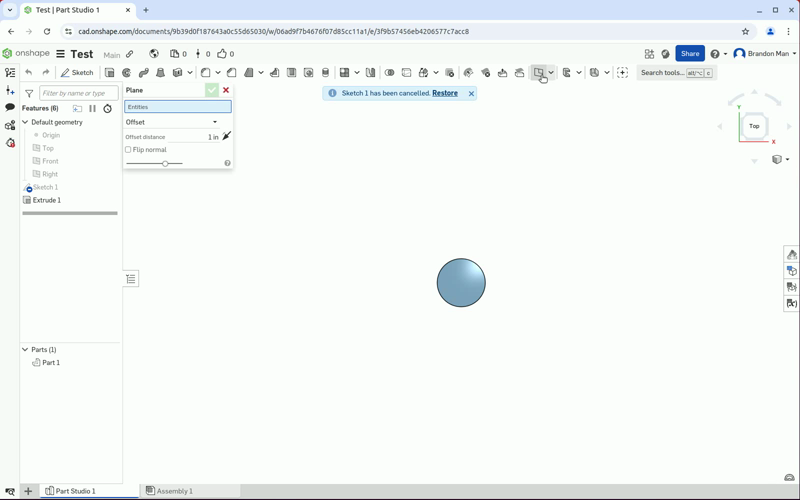
mouse_move(73, 150)
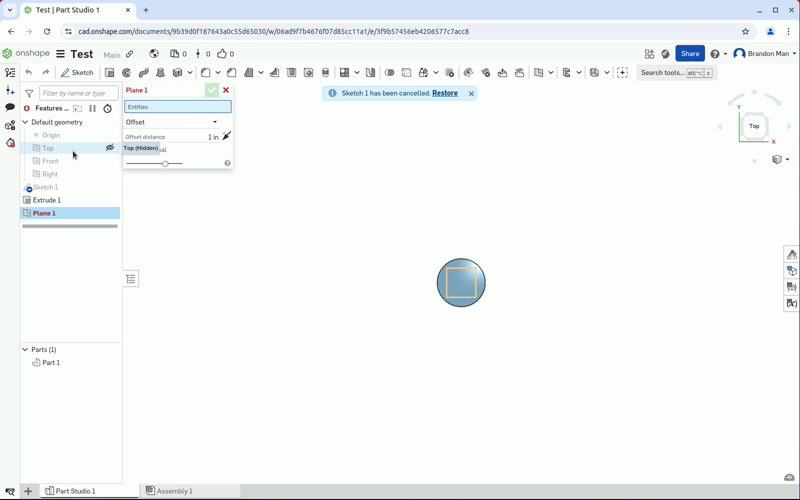
click(73, 150)
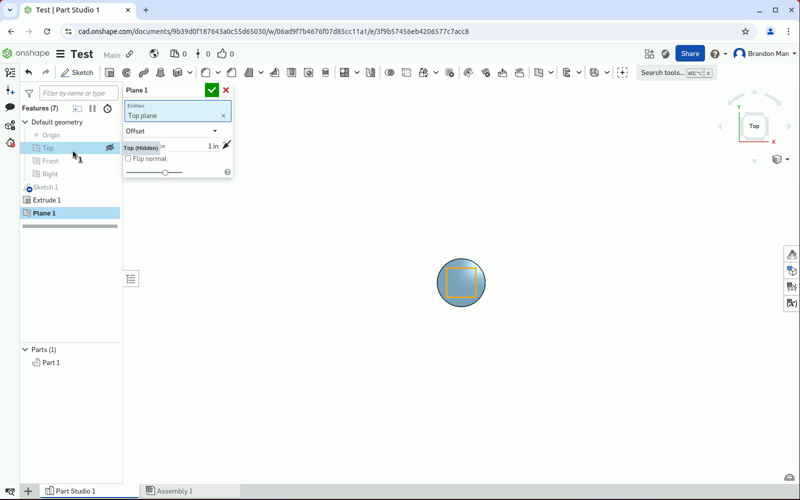
key(tab, 2)
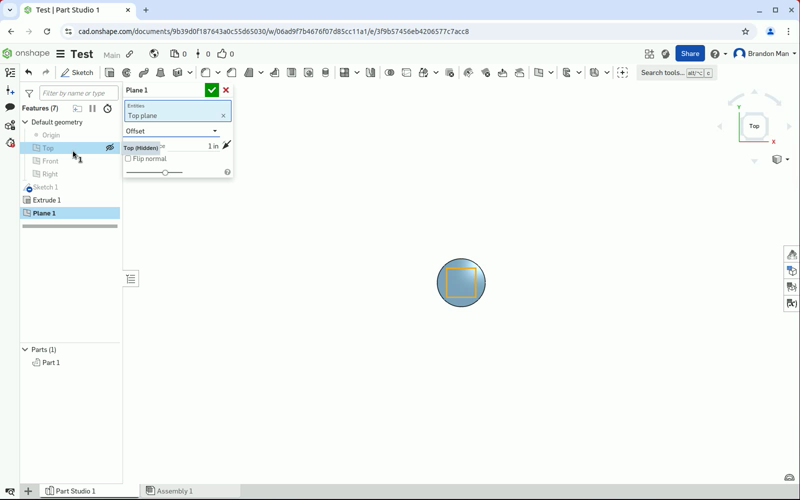
text(5.299)
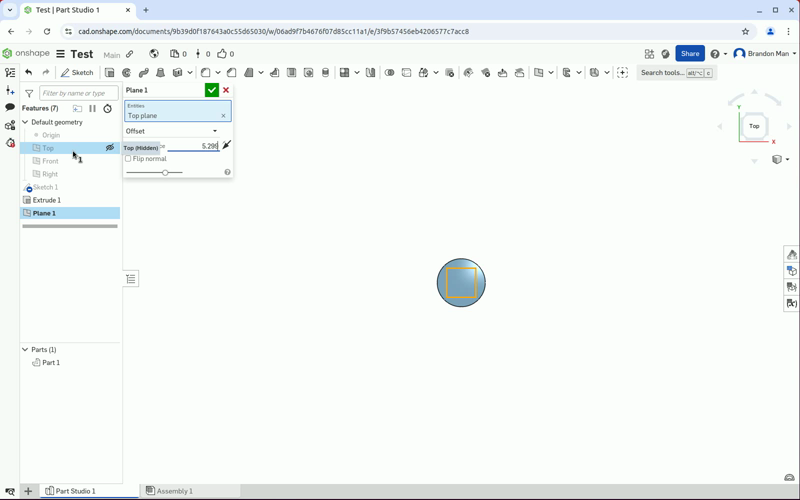
key(enter, 2)
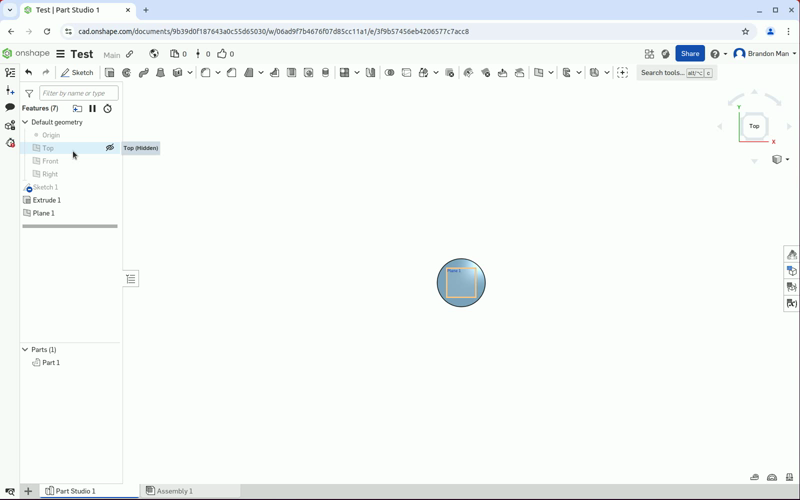
key(shift+s)
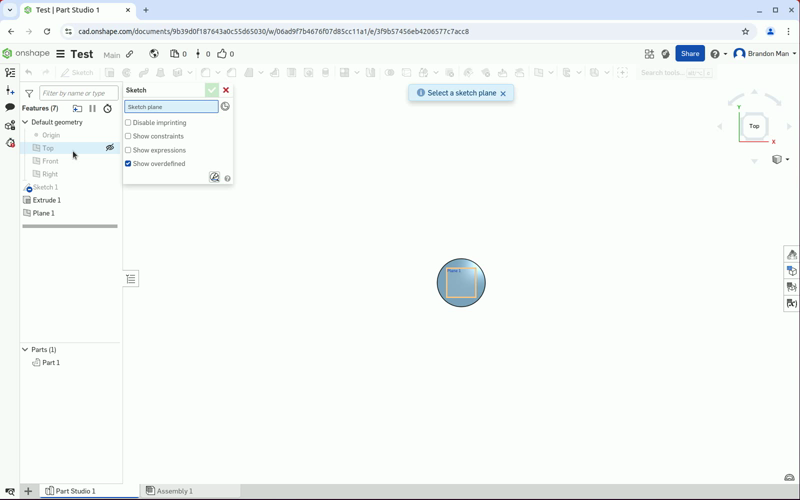
mouse_move(73, 215)
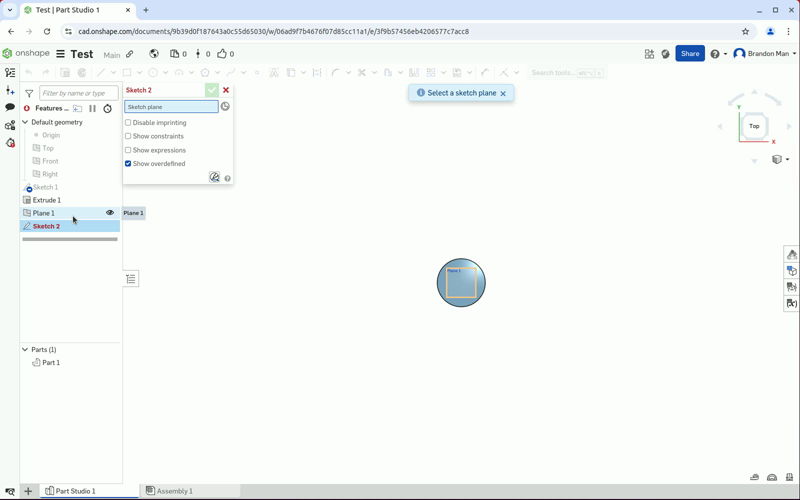
click(73, 215)
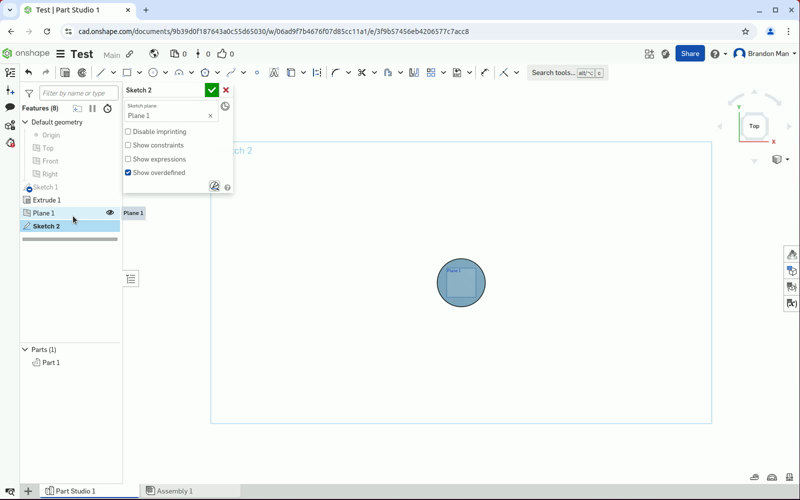
mouse_move(73, 352)
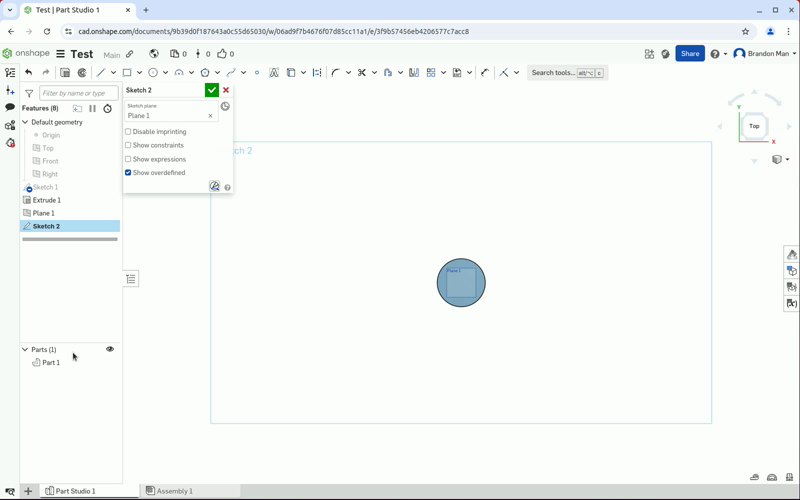
key(y)
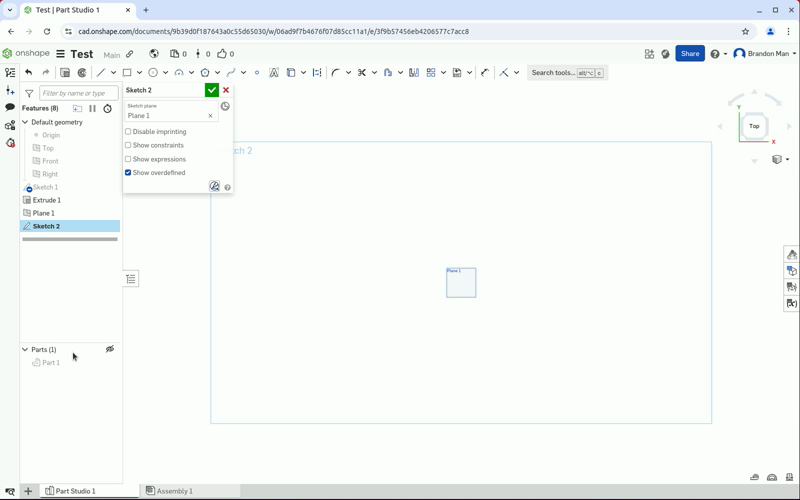
key(c)
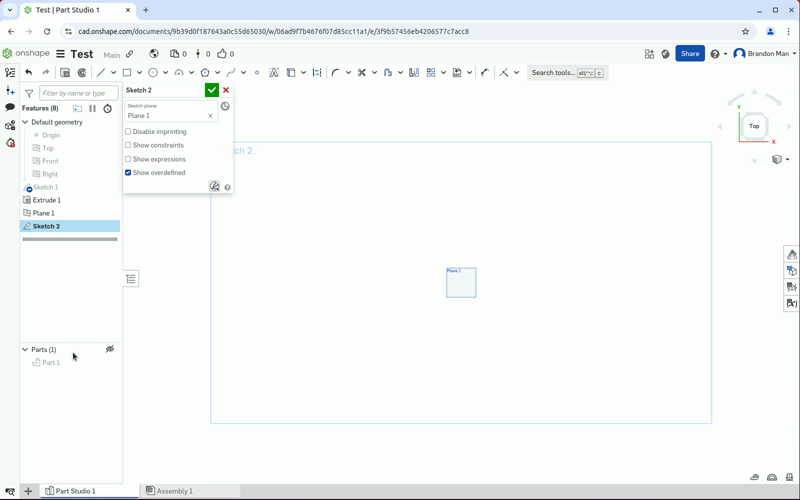
key_down(shift)
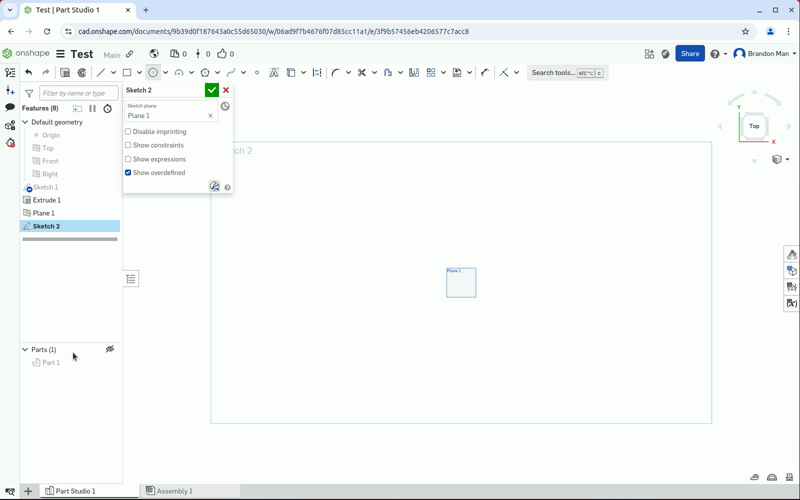
mouse_move(461, 282)
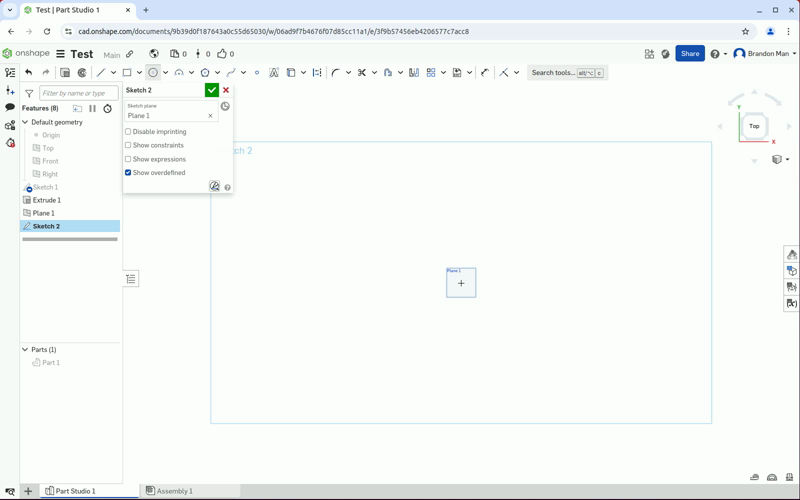
click(461, 282)
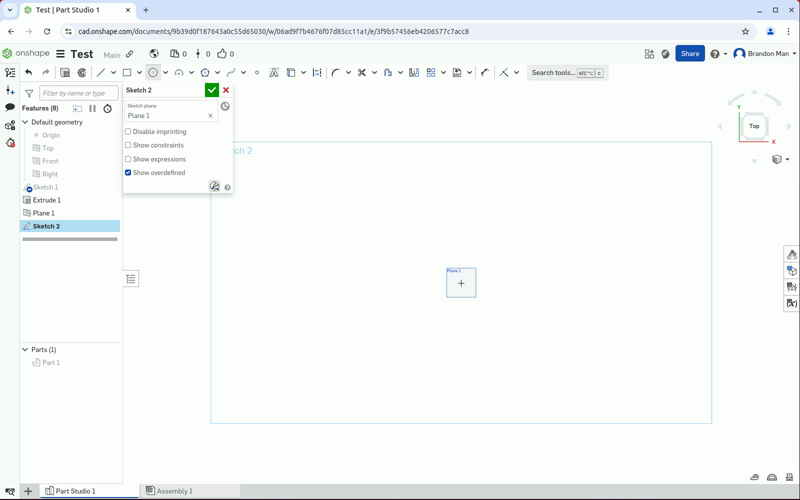
key_up(shift)
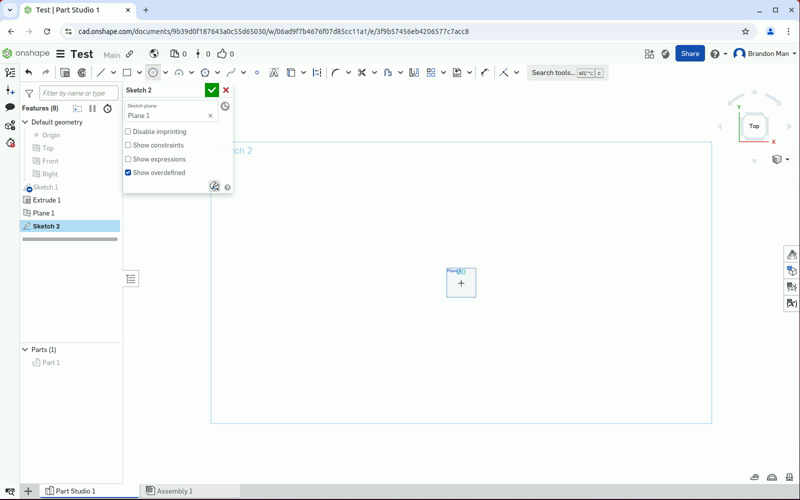
mouse_move(472, 282)
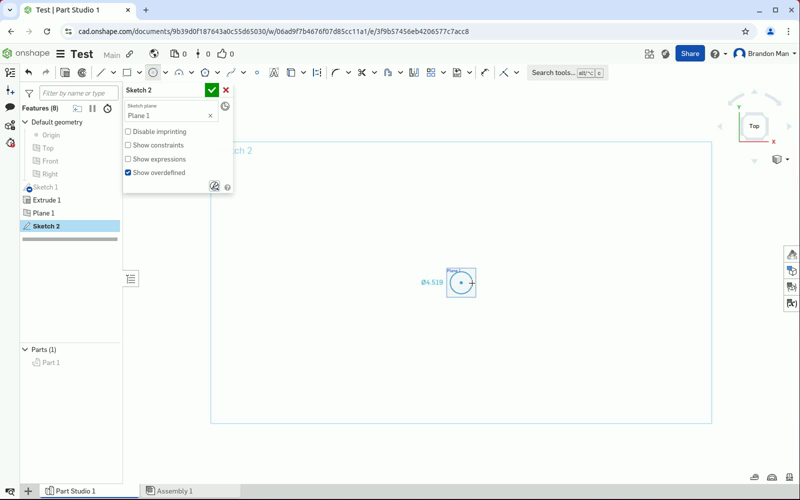
click(472, 282)
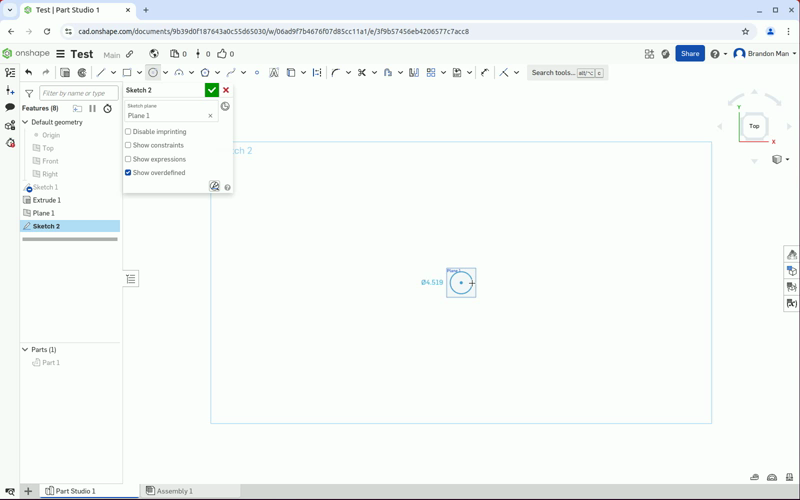
key(esc)
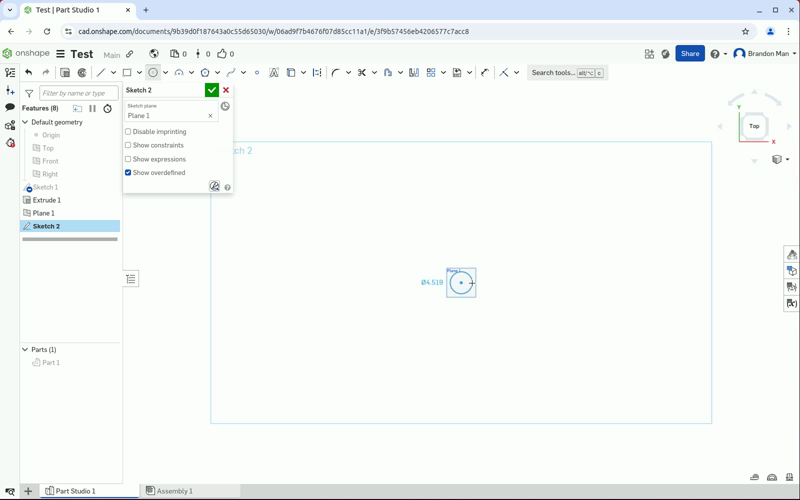
mouse_move(457, 288)
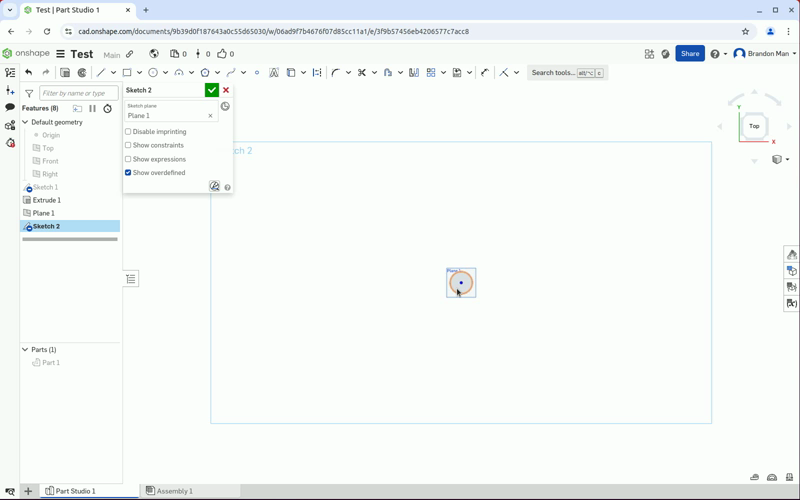
scroll(6)
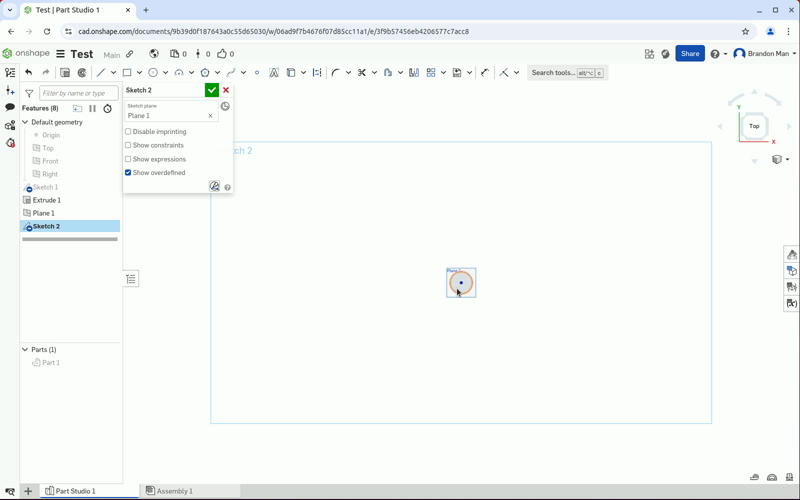
scroll(6)
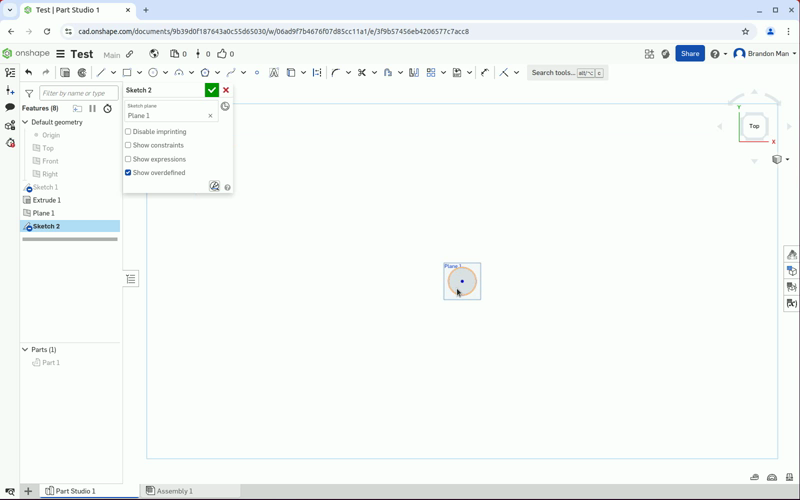
scroll(6)
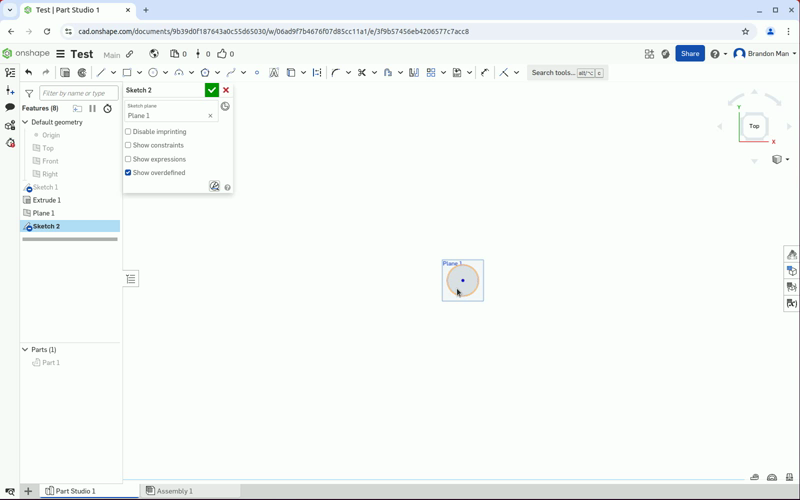
scroll(6)
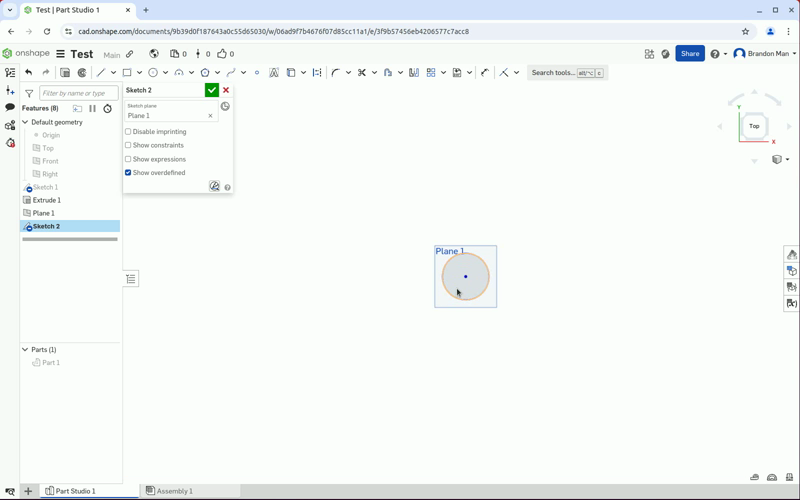
scroll(6)
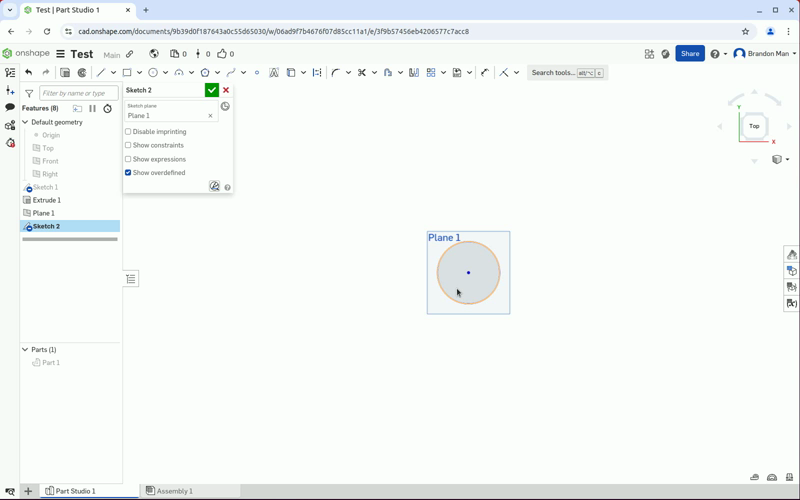
scroll(6)
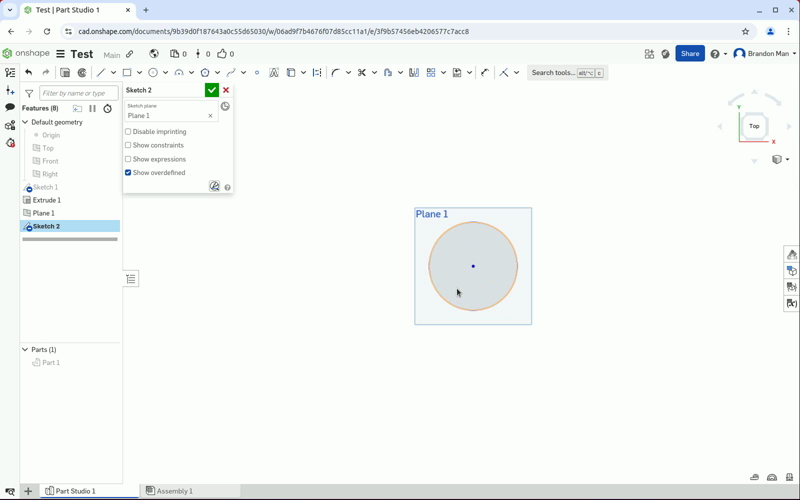
scroll(6)
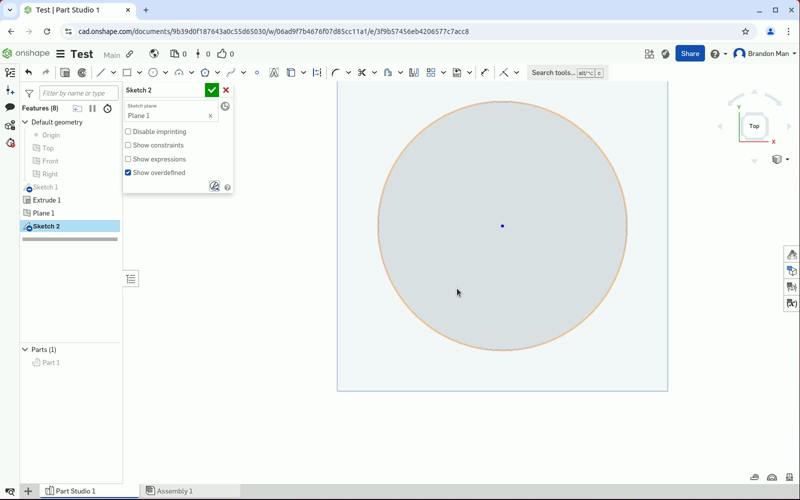
click(457, 288)
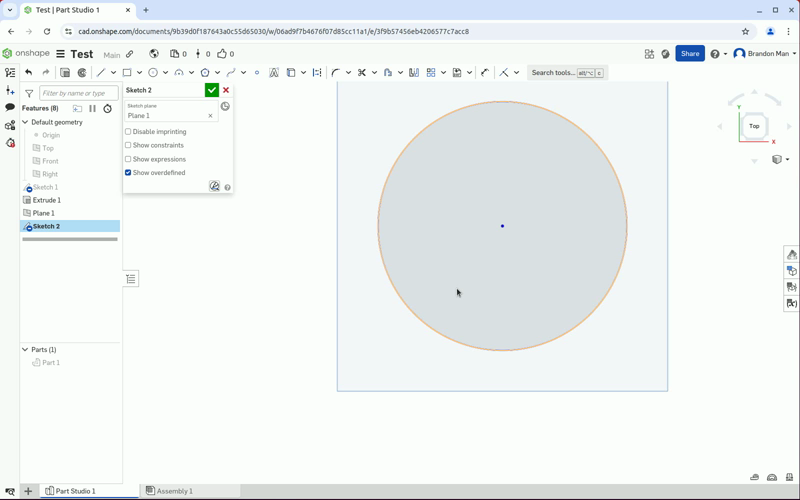
scroll(-6)
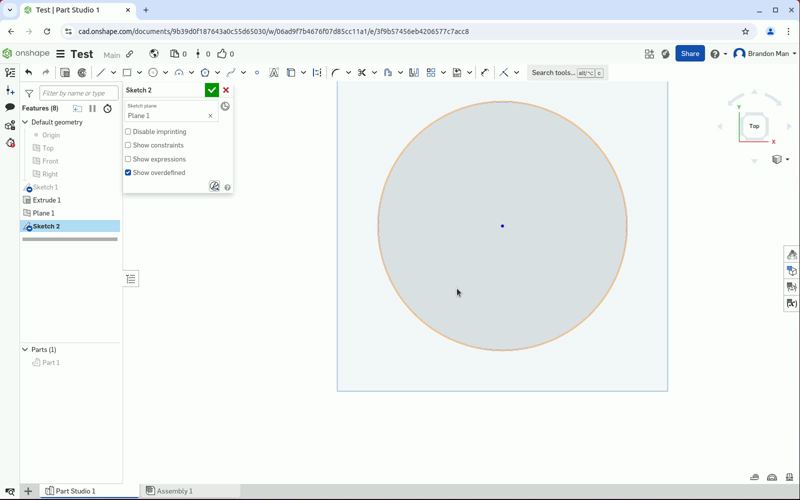
scroll(-6)
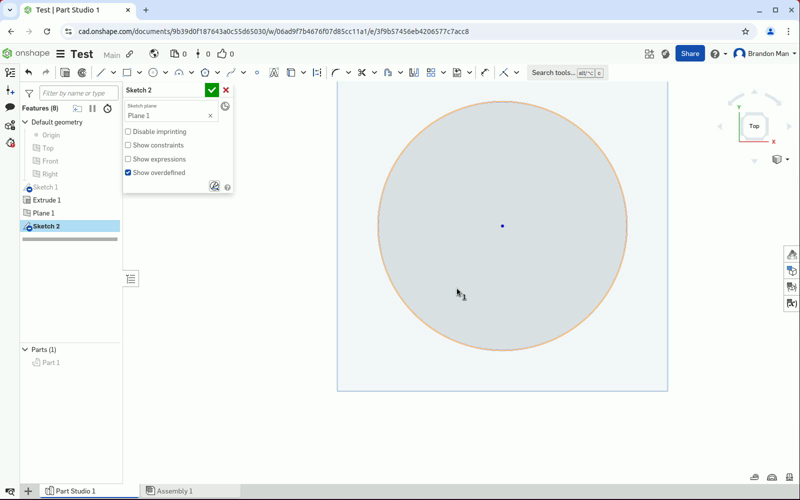
scroll(-6)
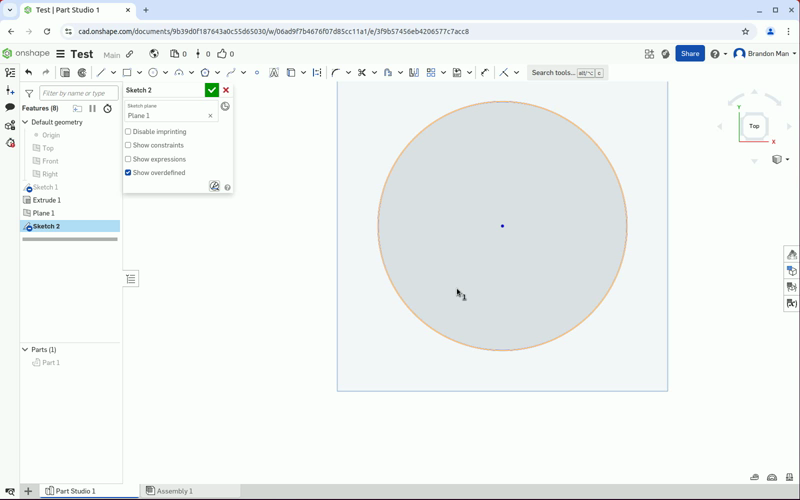
scroll(-6)
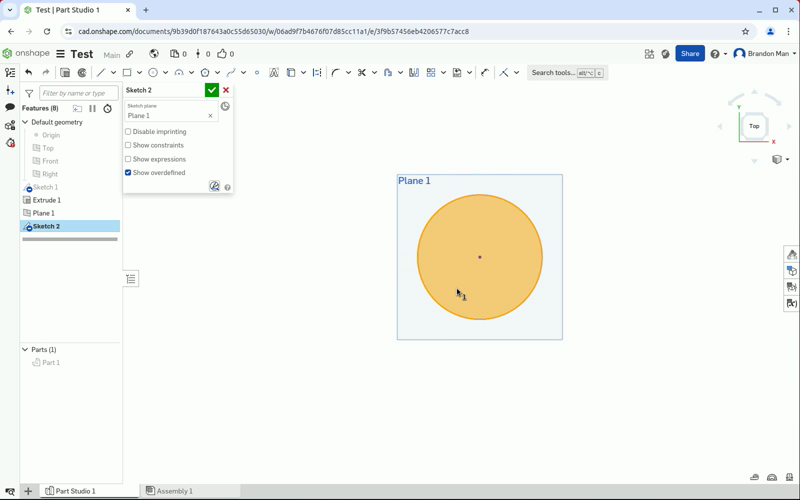
scroll(-6)
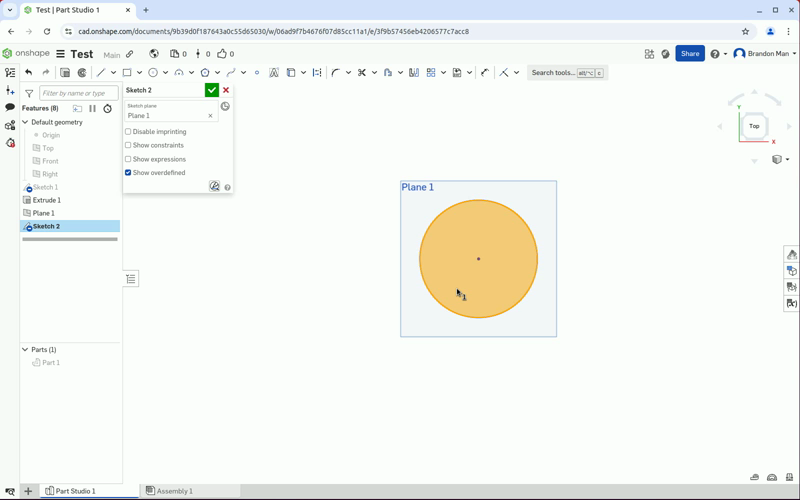
scroll(-6)
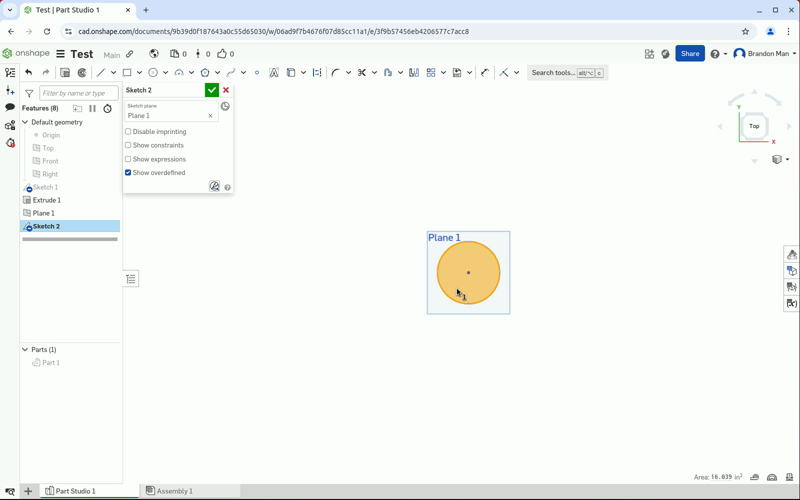
scroll(-6)
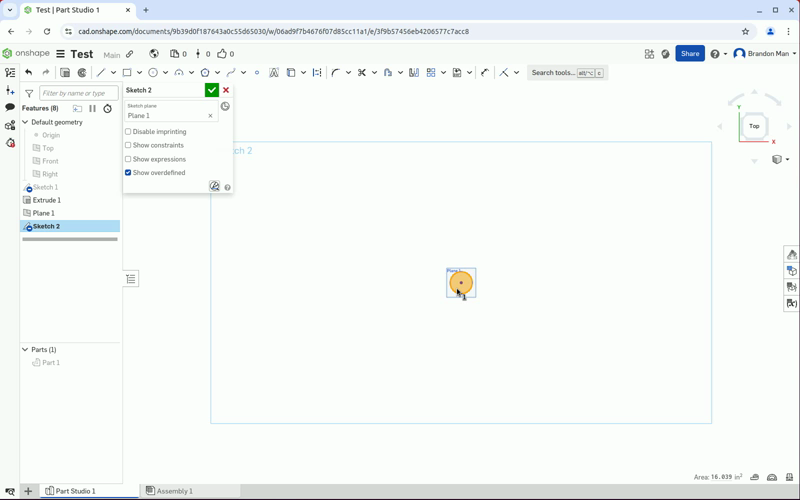
mouse_move(73, 352)
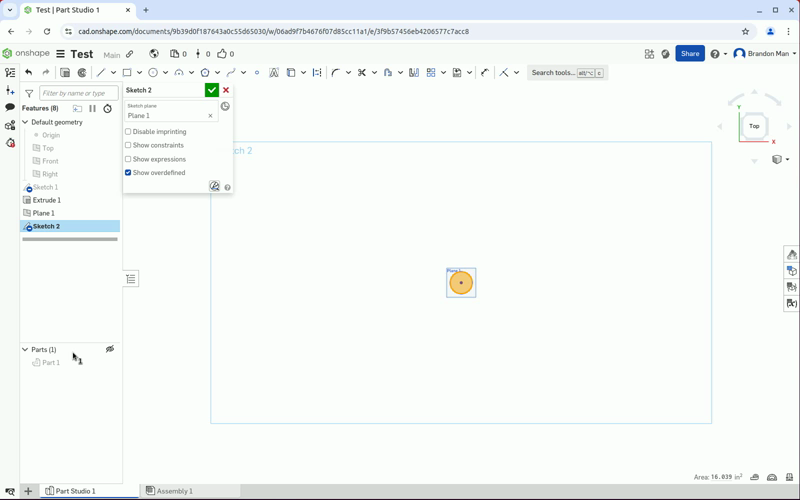
key(shift+y)
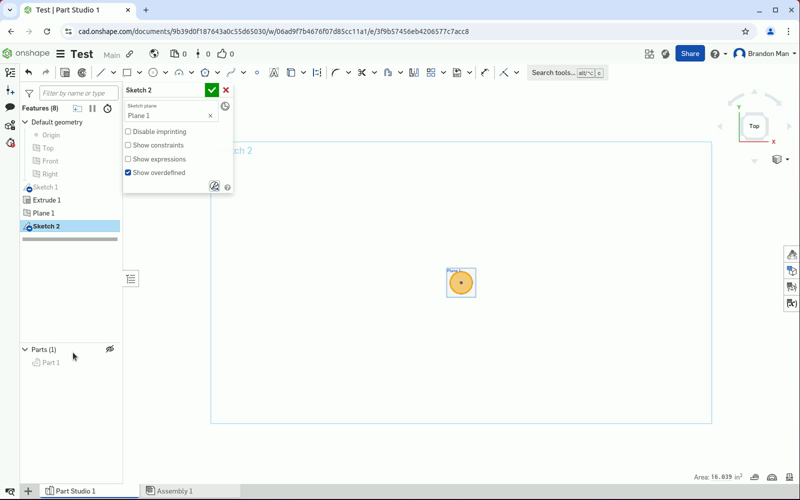
key(shift+e)
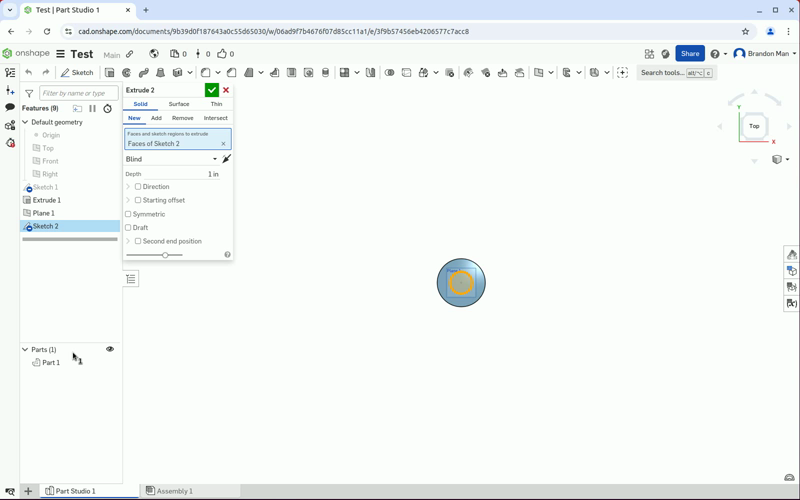
mouse_move(143, 106)
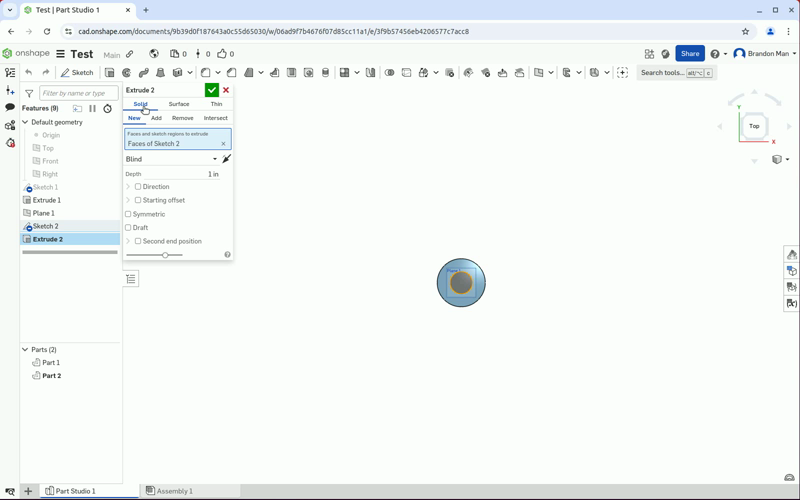
click(143, 106)
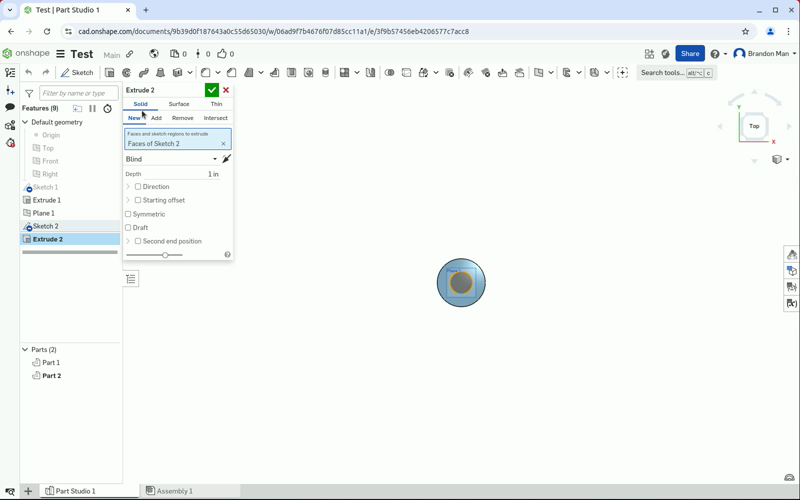
mouse_move(137, 120)
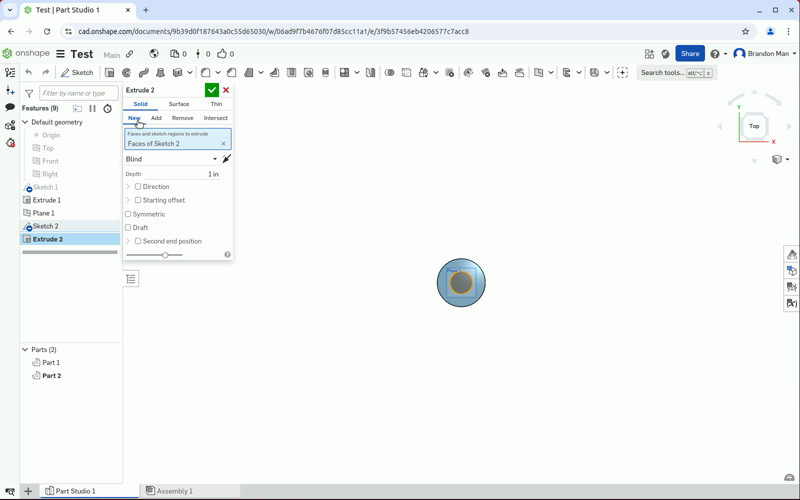
click(137, 120)
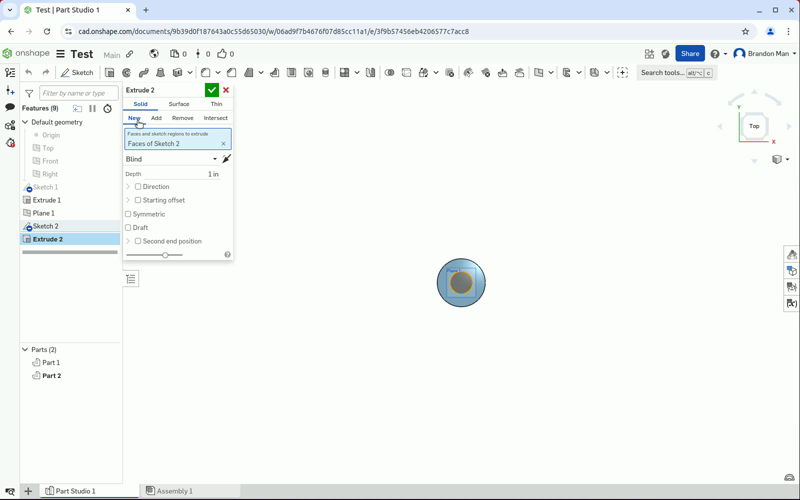
key(tab, 4)
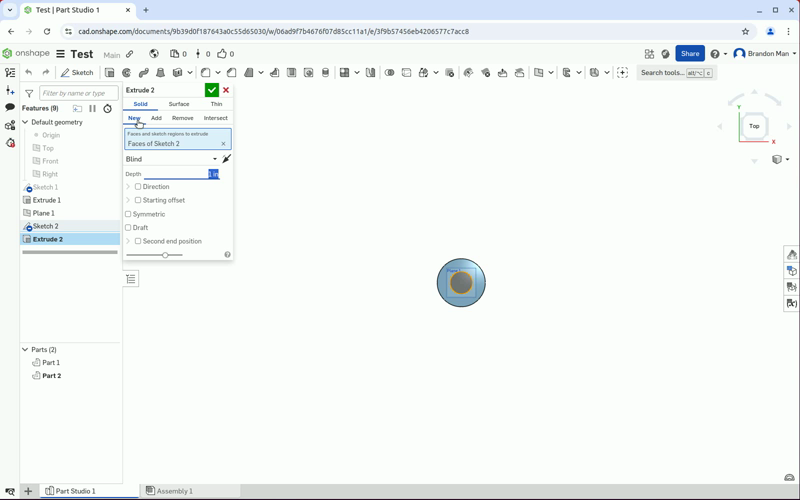
text(17.813)
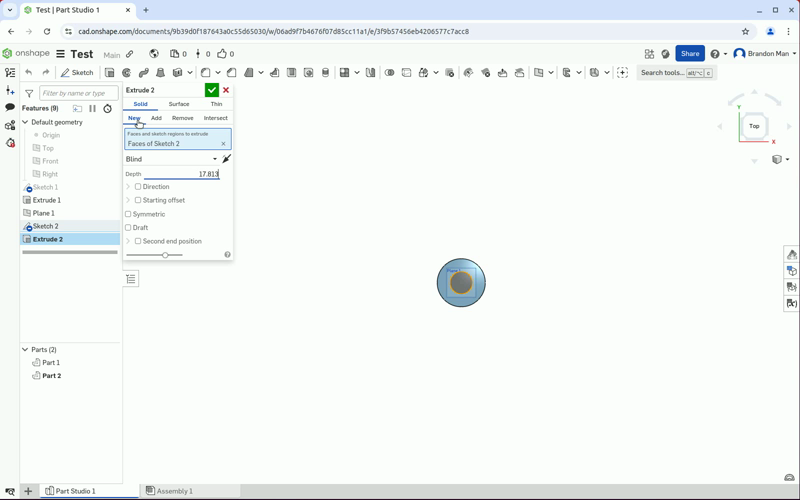
key(enter)
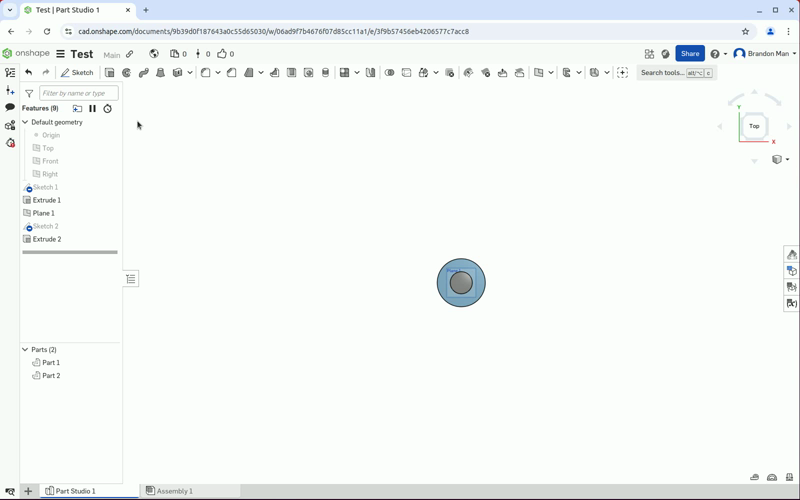
key(shift+h)
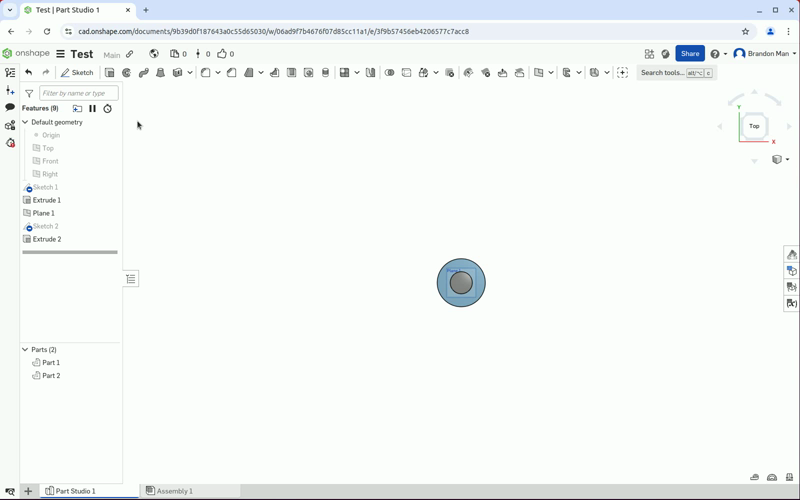
key(shift+h)
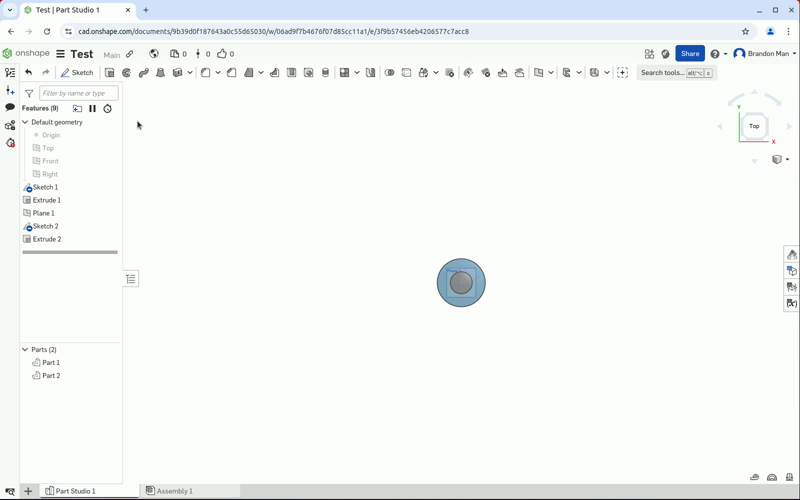
key(shift+7)
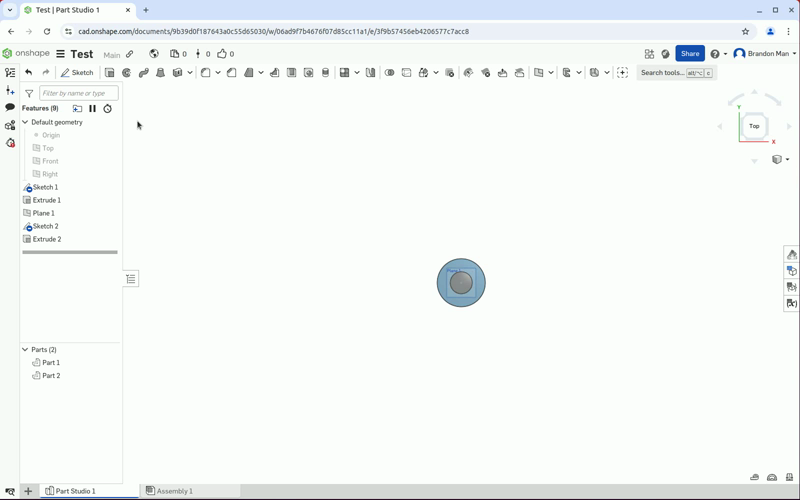
key(up, 3)
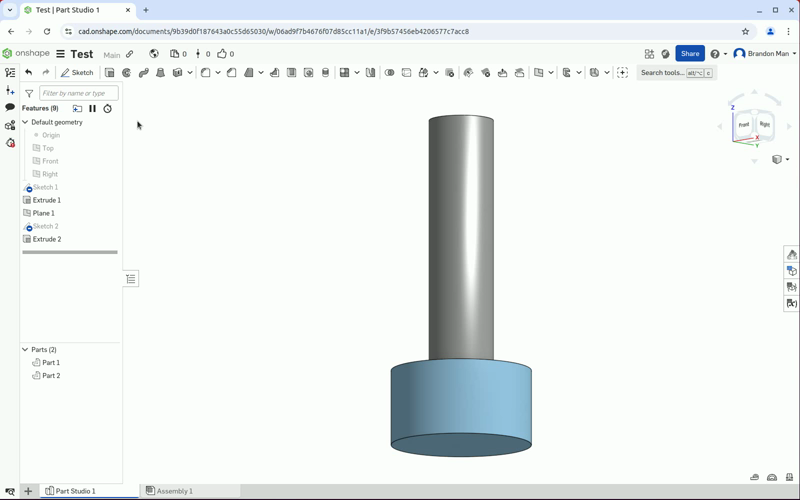
key(left, 3)
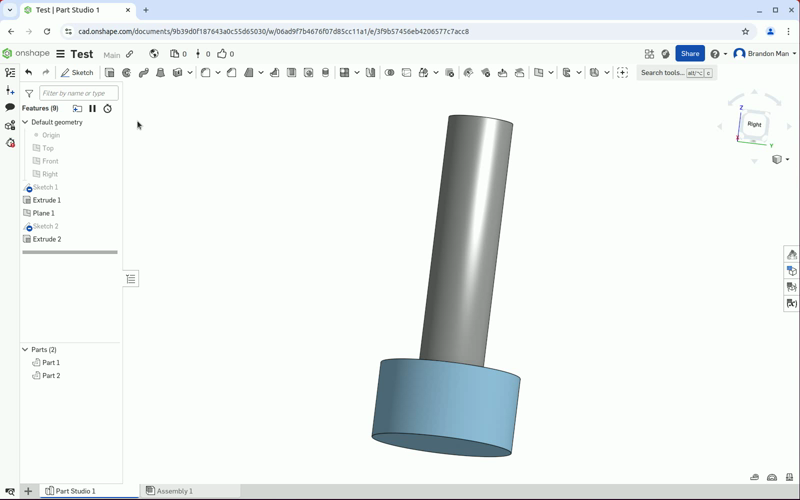
key(right, 3)
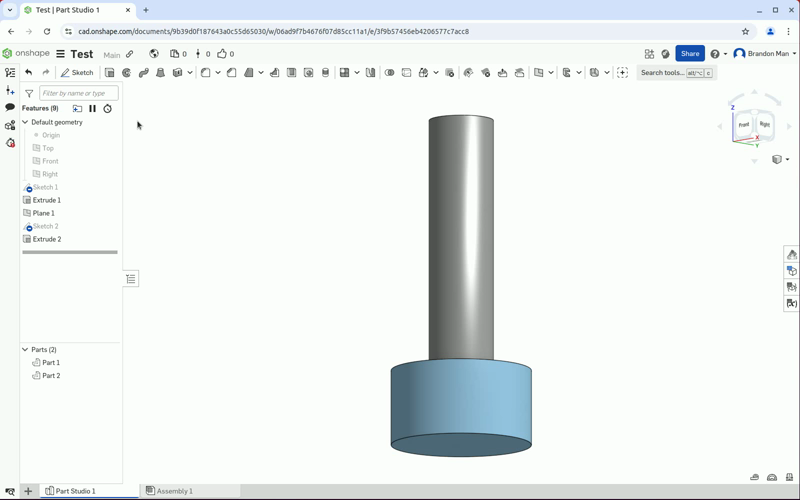
key(down, 3)
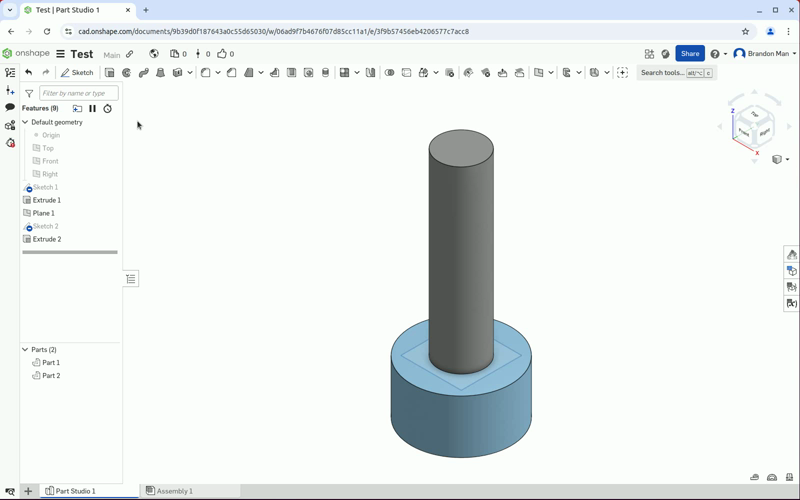
mouse_move(73, 189)
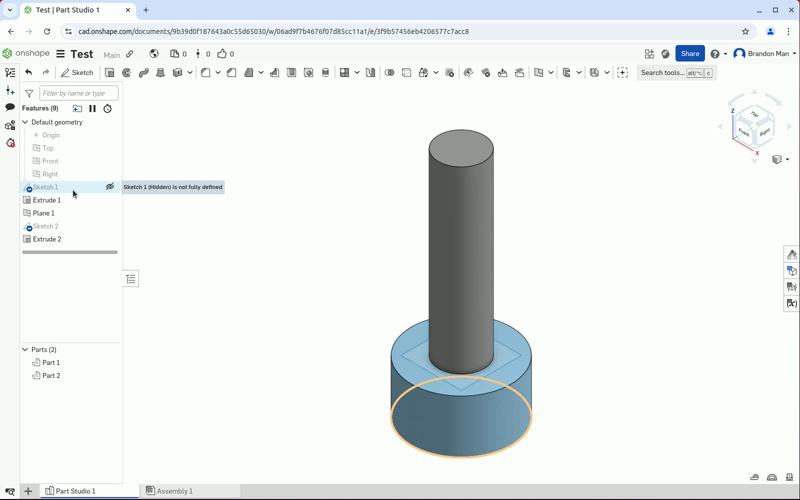
click(73, 189)